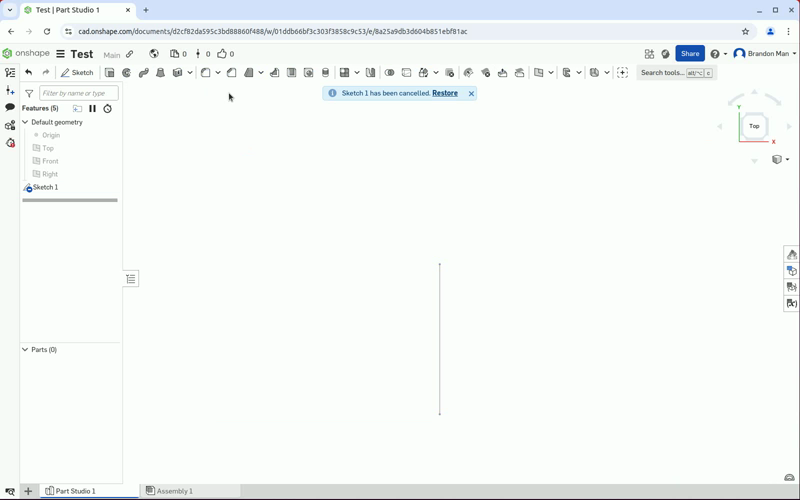
key(shift+h)
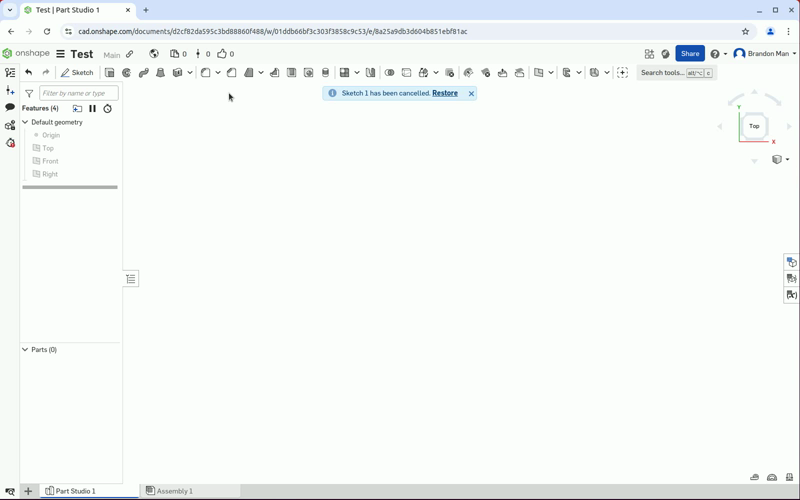
mouse_move(73, 352)
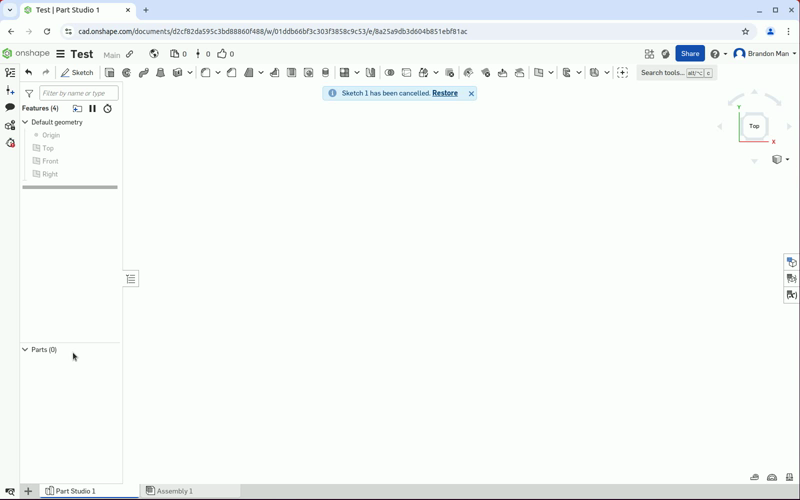
key(y)
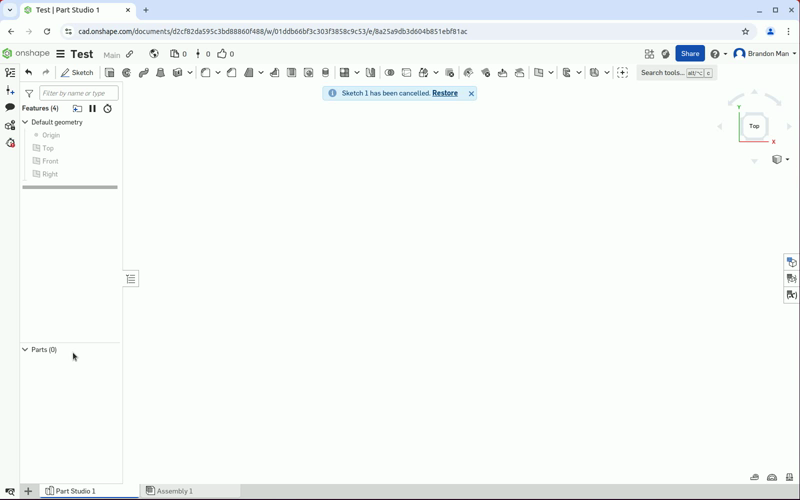
key(shift+p)
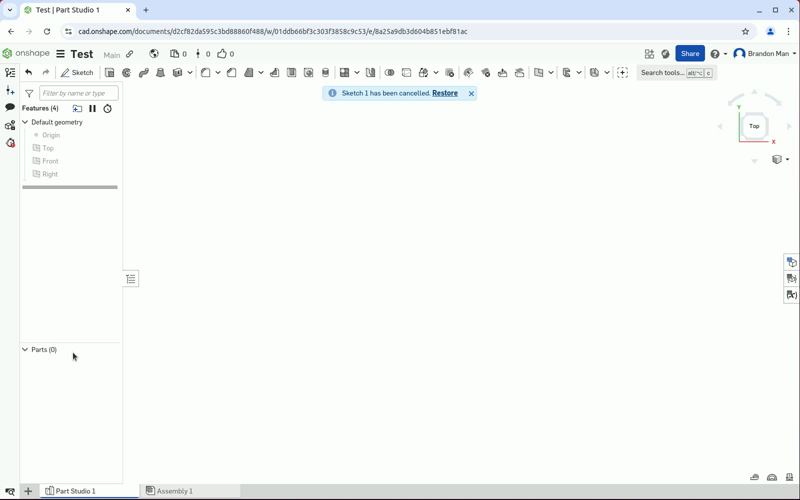
key(space)
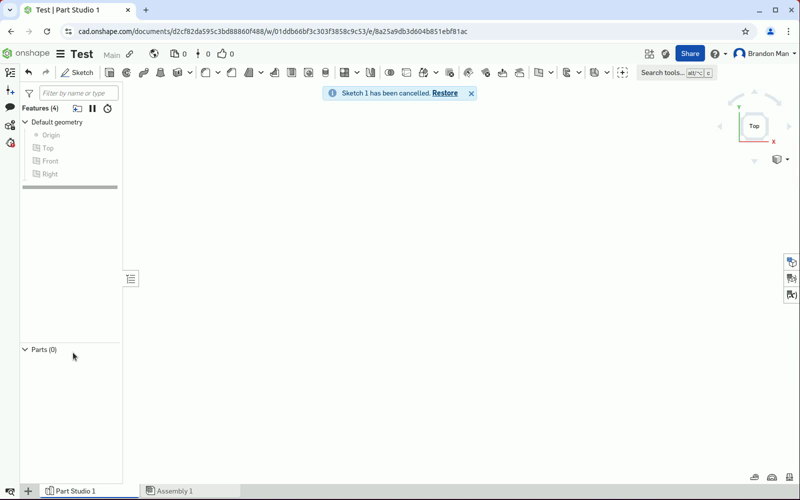
key_down(shift)
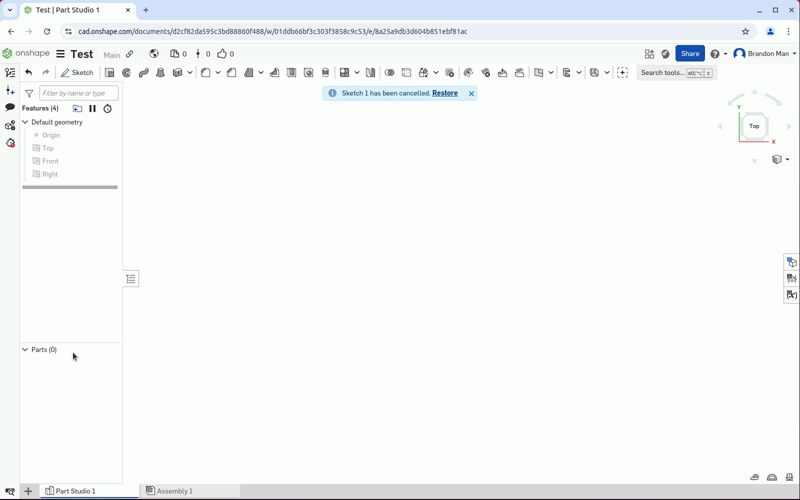
key(up)
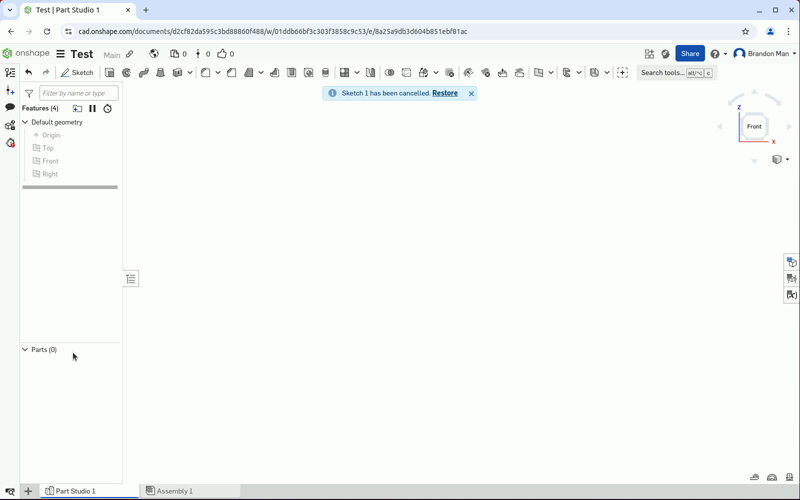
key_up(shift)
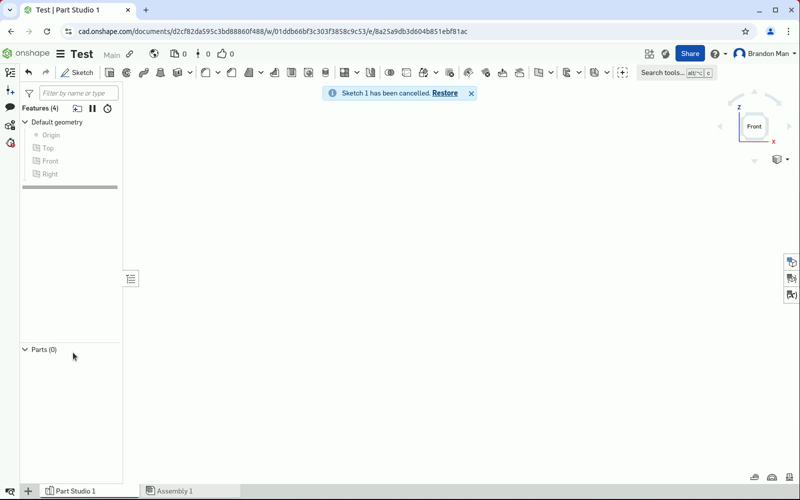
mouse_move(73, 352)
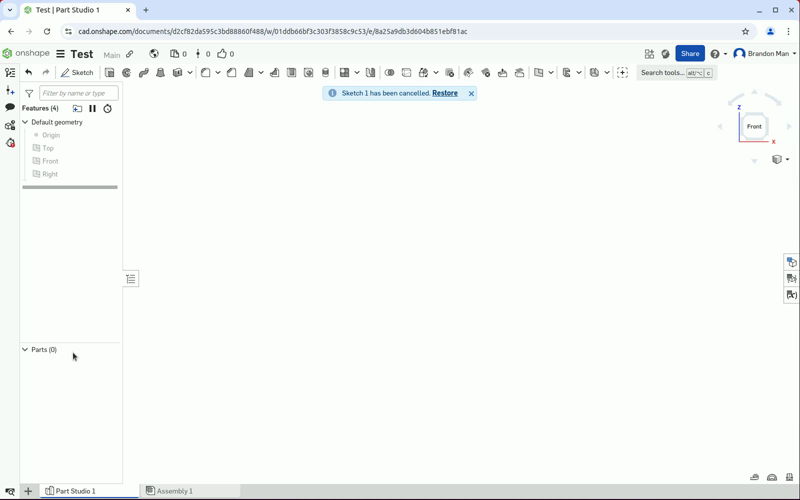
key(shift+y)
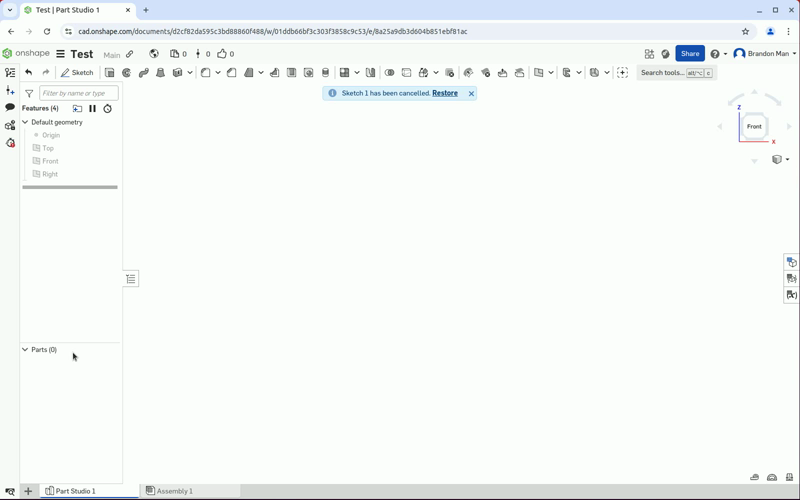
key(shift+s)
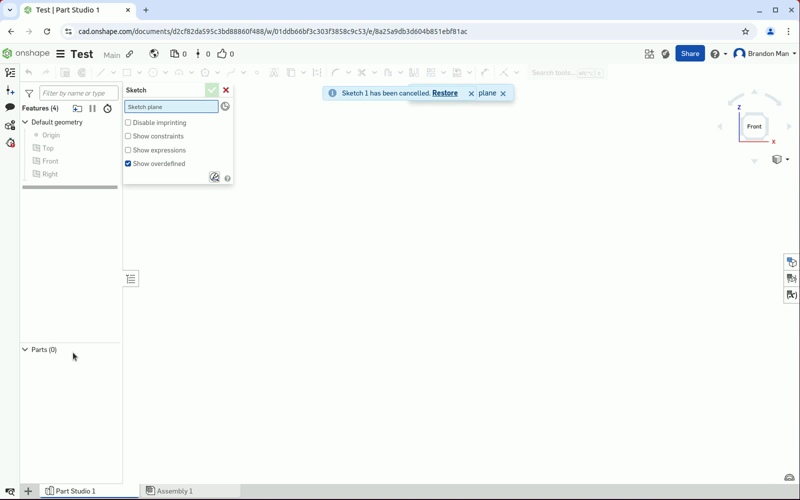
mouse_move(73, 163)
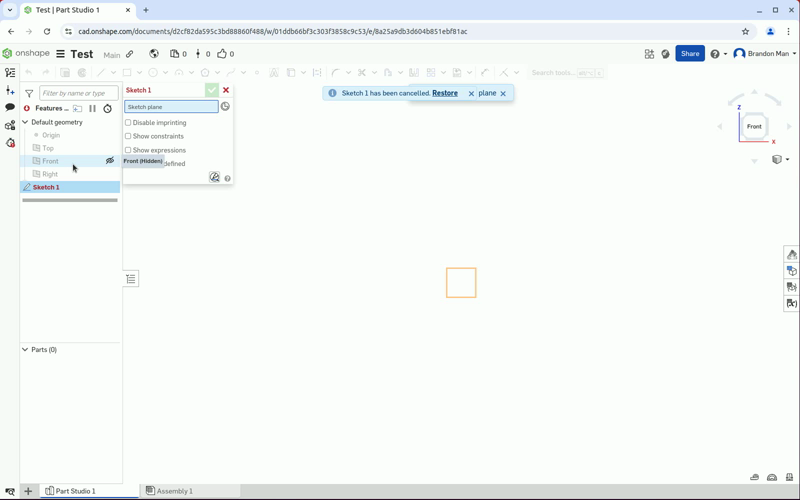
click(73, 163)
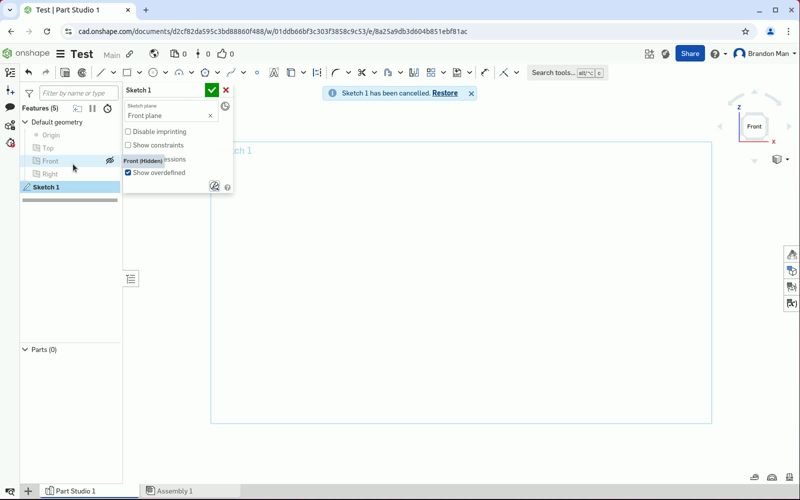
mouse_move(73, 352)
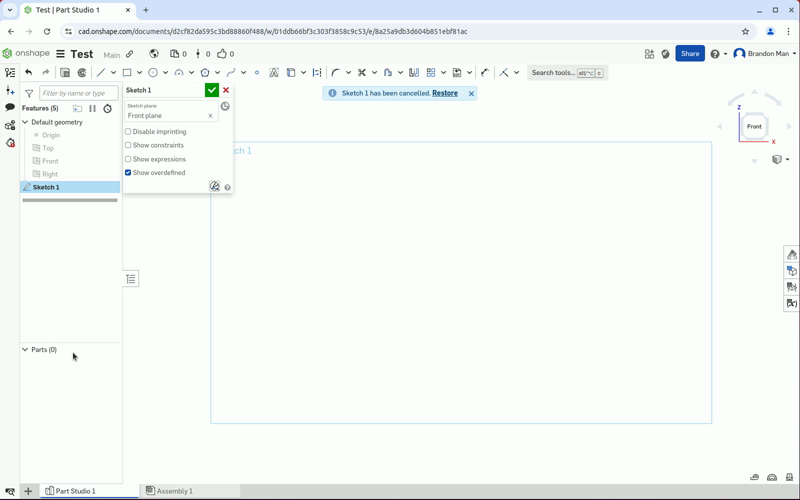
key(y)
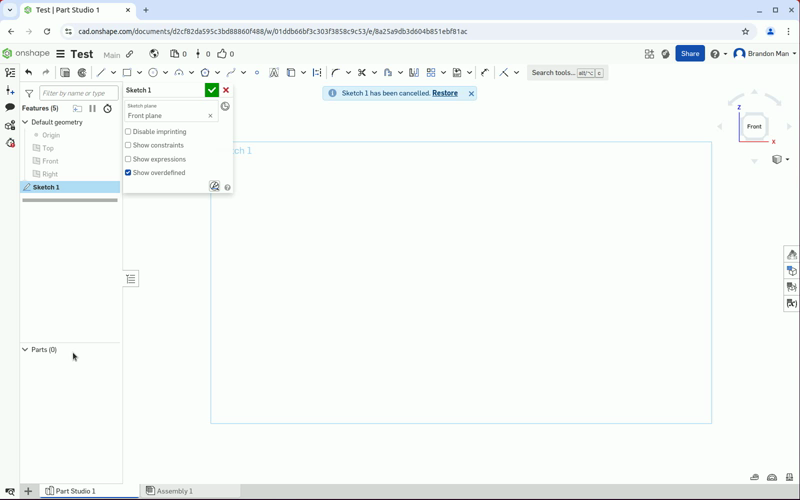
key(c)
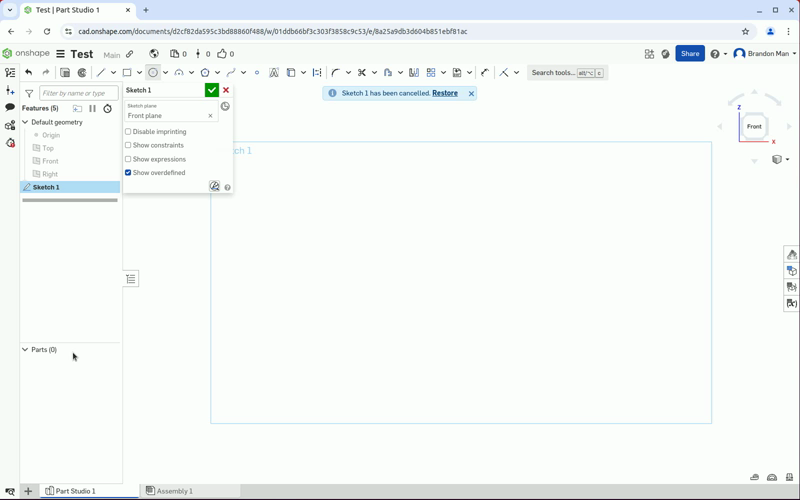
key_down(shift)
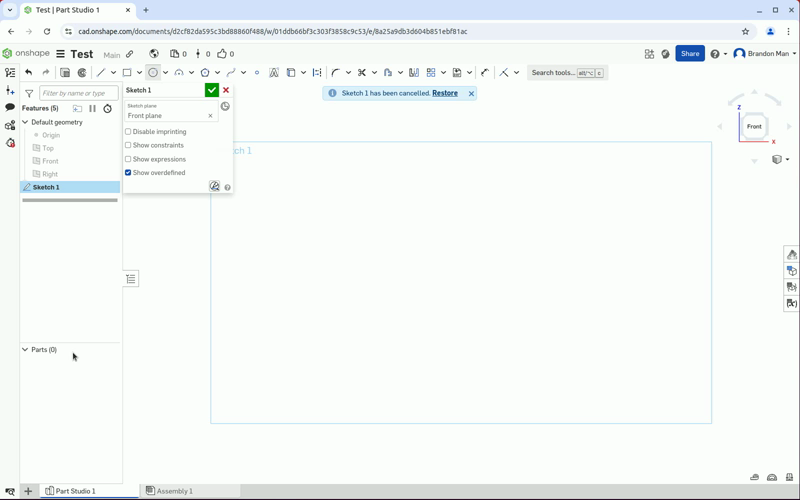
mouse_move(461, 282)
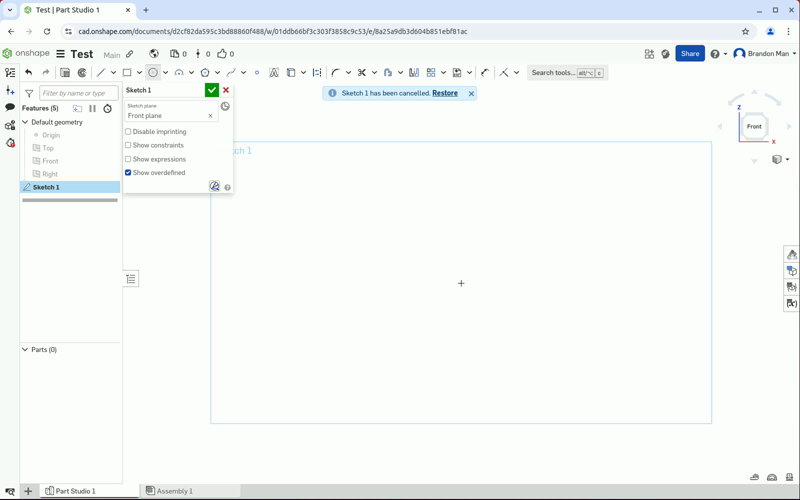
click(461, 282)
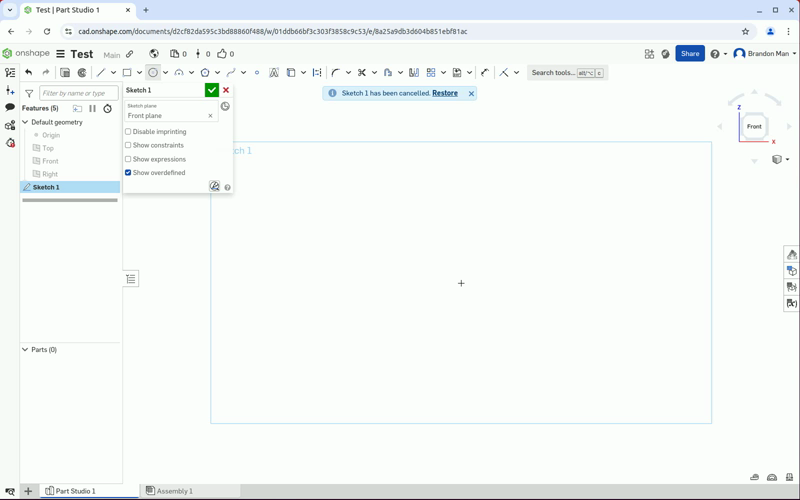
key_up(shift)
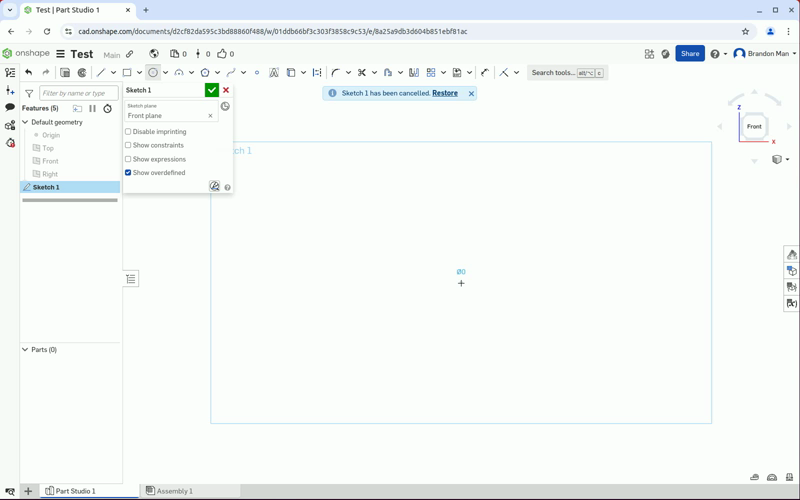
mouse_move(574, 282)
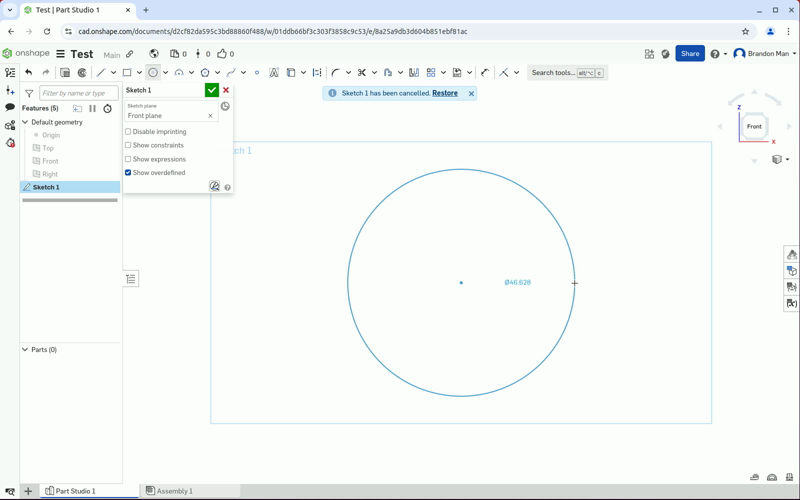
click(574, 282)
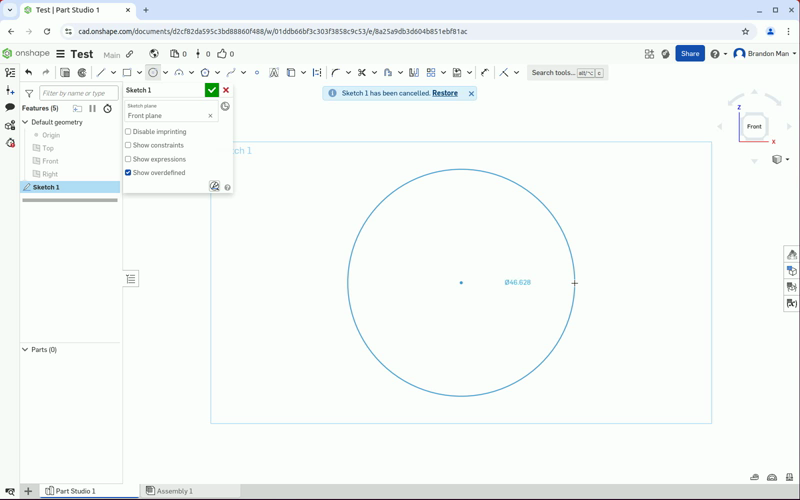
key(esc)
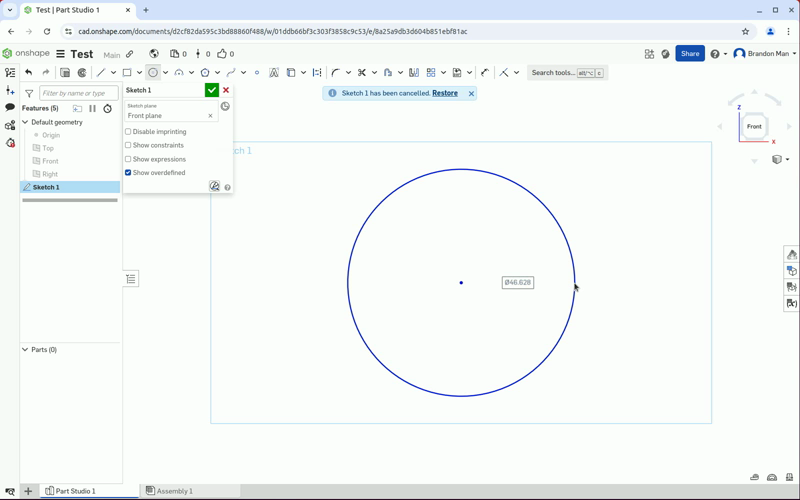
mouse_move(511, 281)
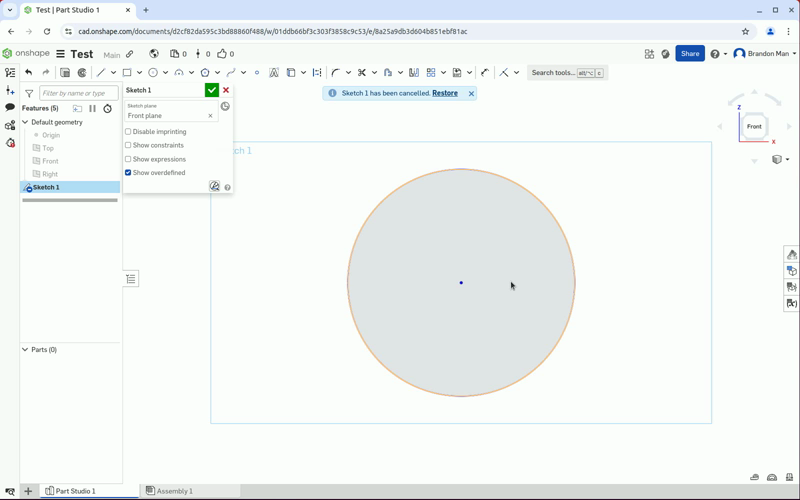
click(511, 281)
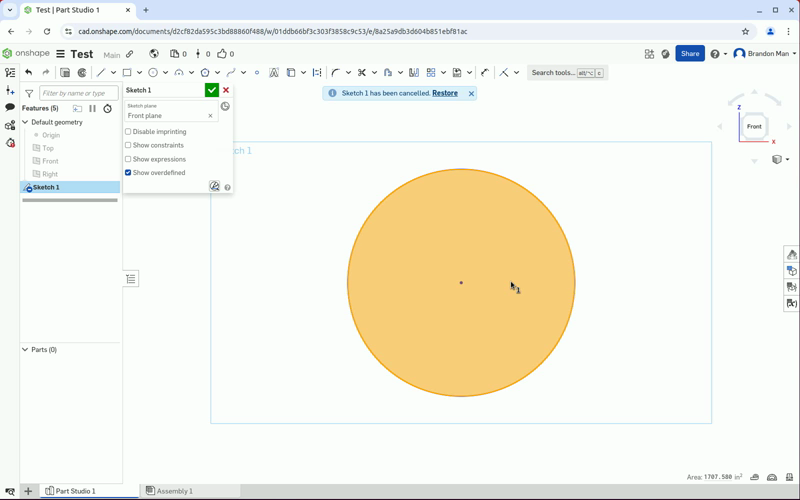
mouse_move(73, 352)
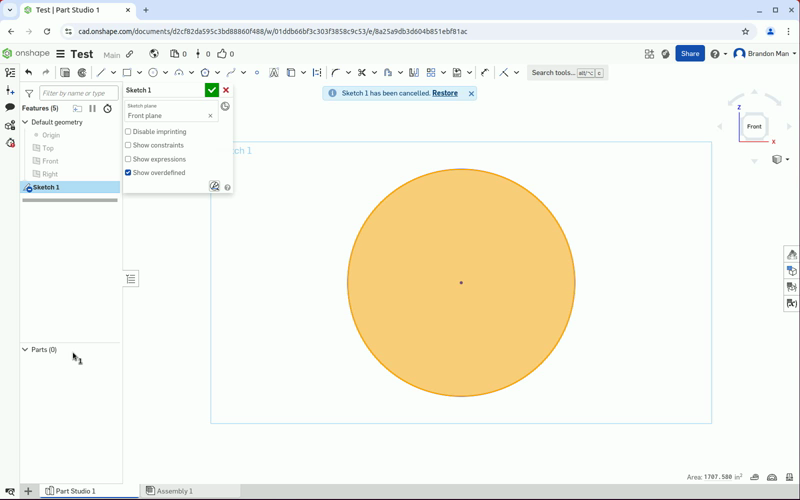
key(shift+y)
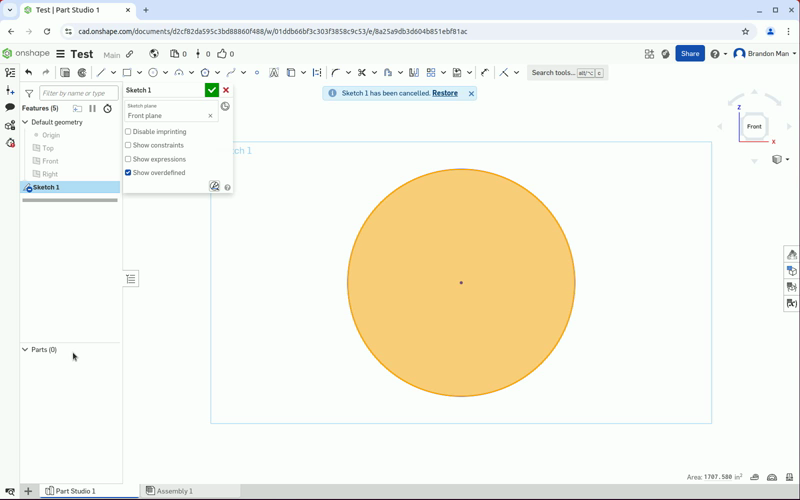
key(shift+e)
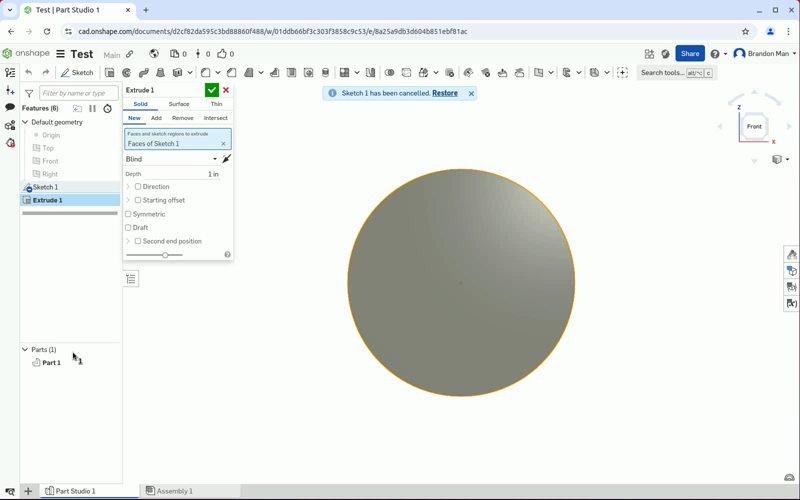
mouse_move(143, 106)
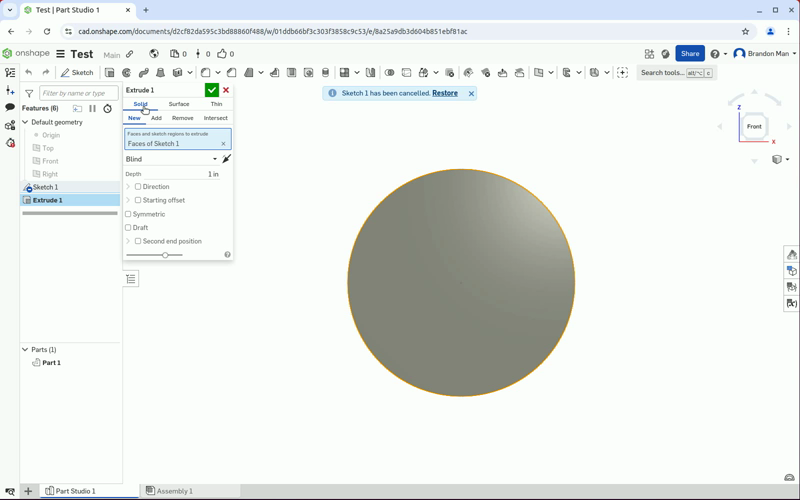
click(143, 106)
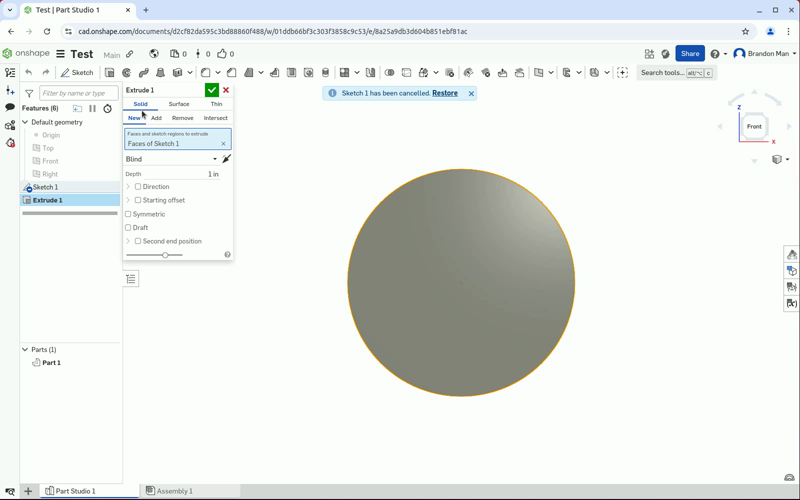
mouse_move(137, 120)
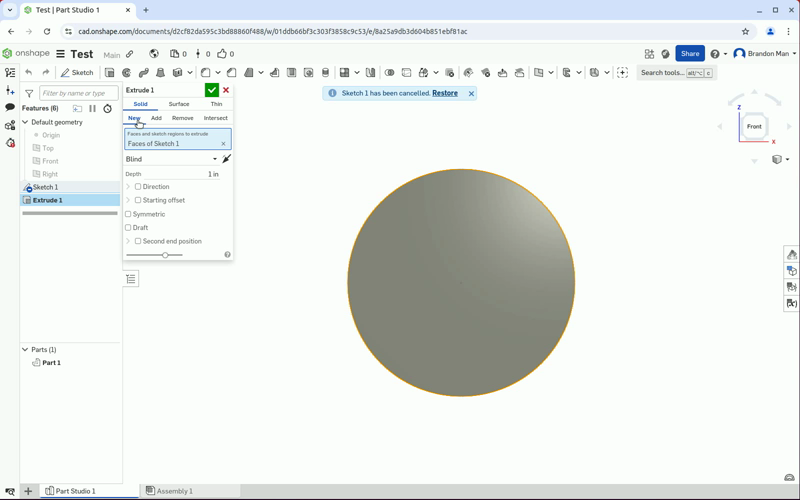
click(137, 120)
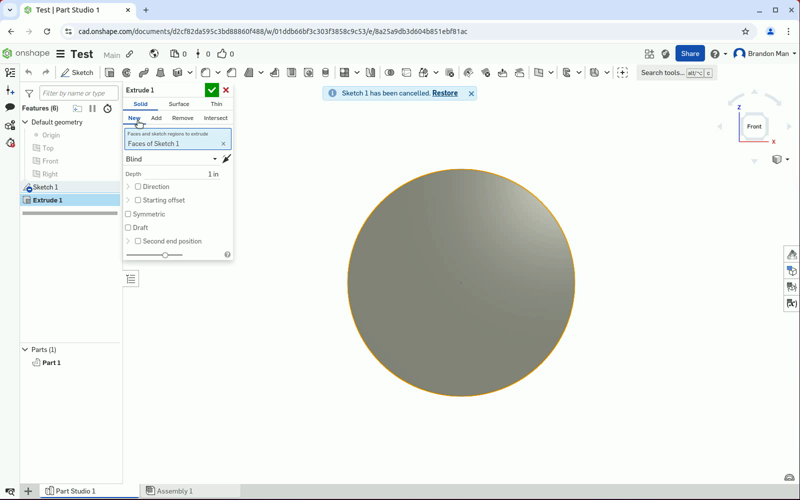
key(tab, 4)
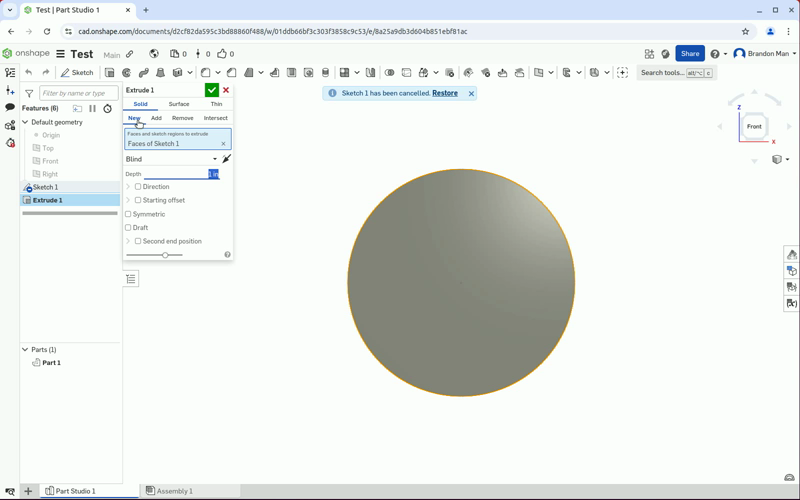
text(6.499)
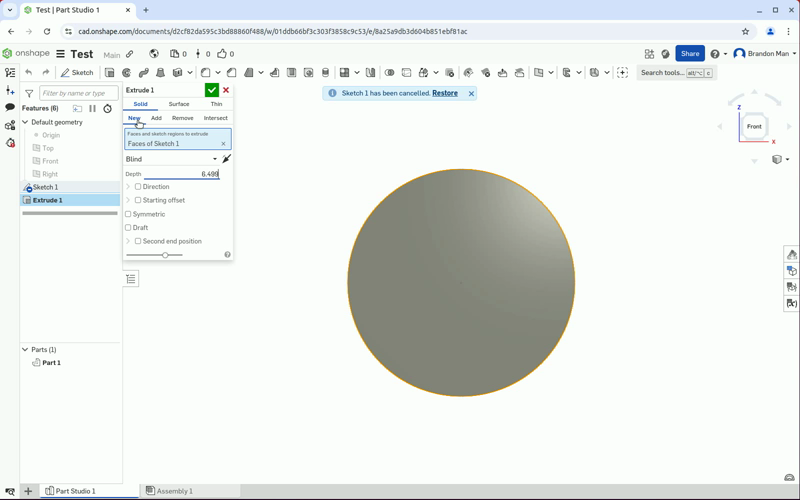
key(enter)
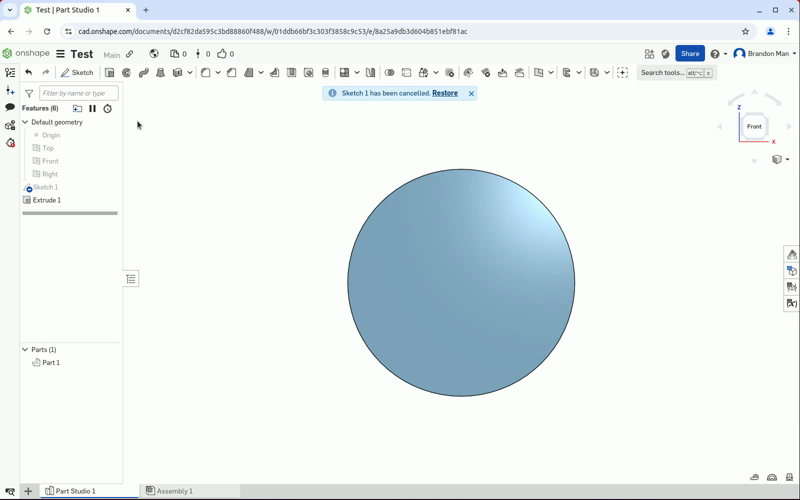
key(shift+h)
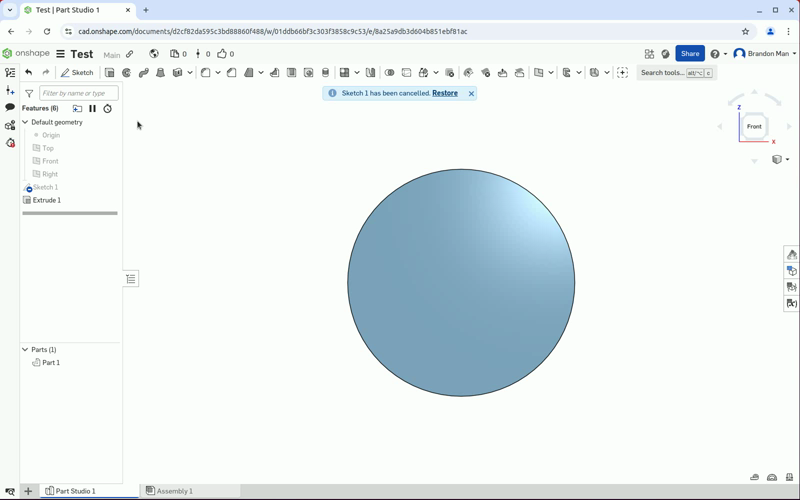
key(shift+h)
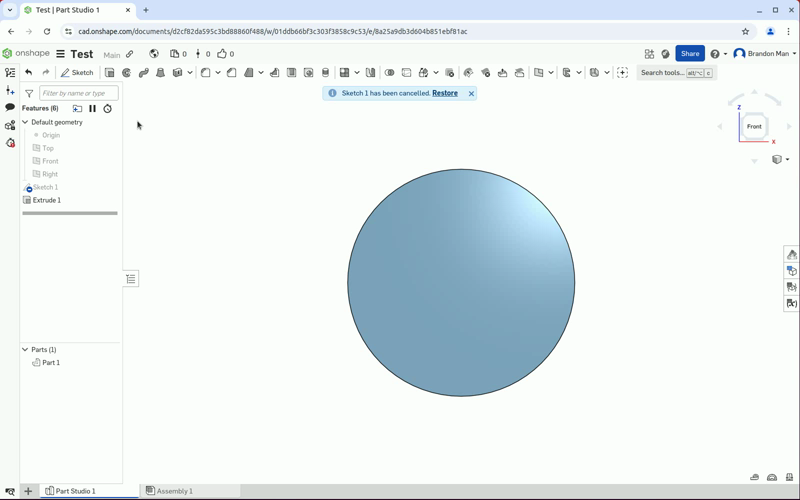
mouse_move(73, 189)
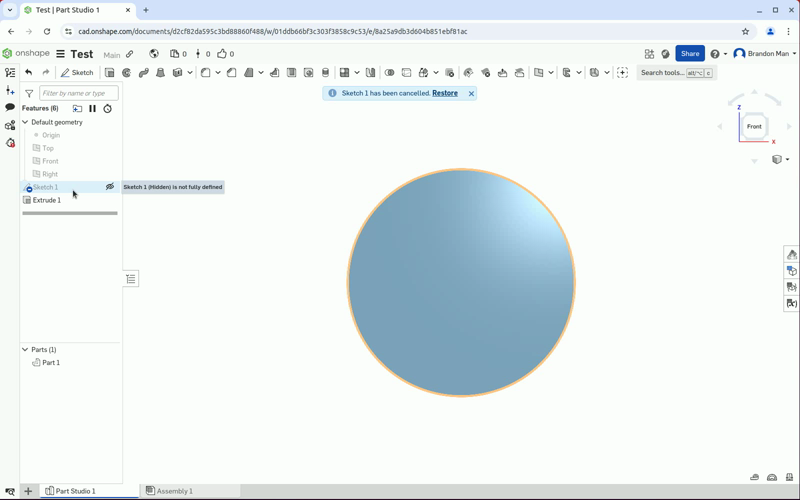
click(73, 189)
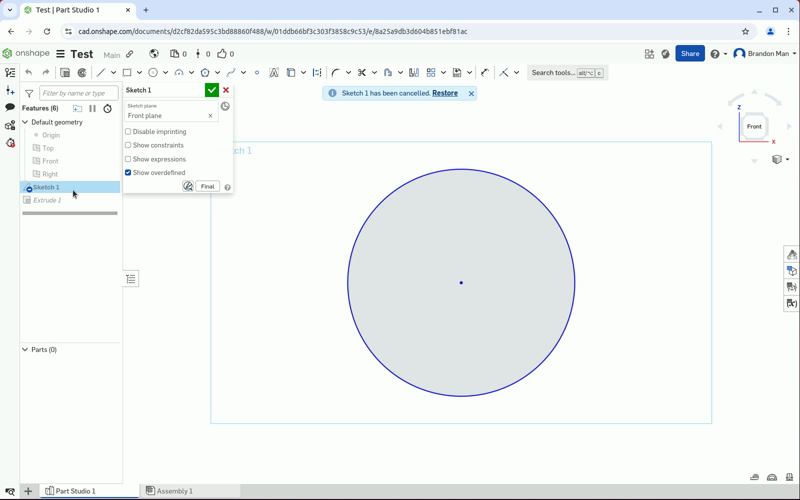
mouse_move(229, 92)
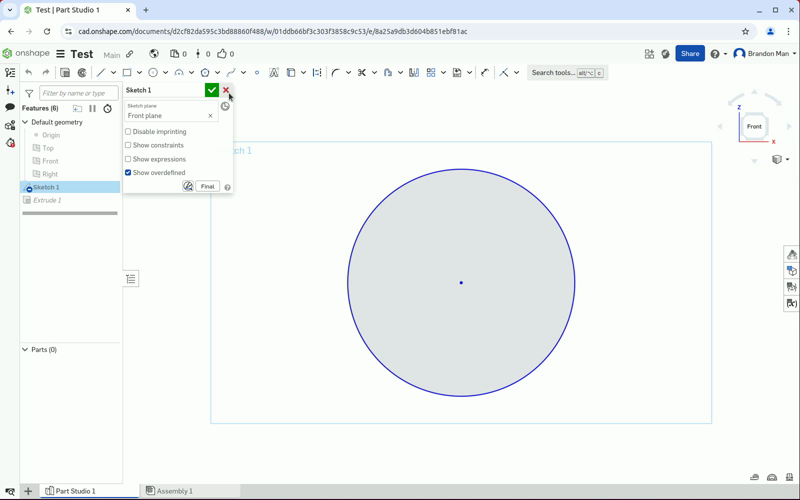
click(229, 92)
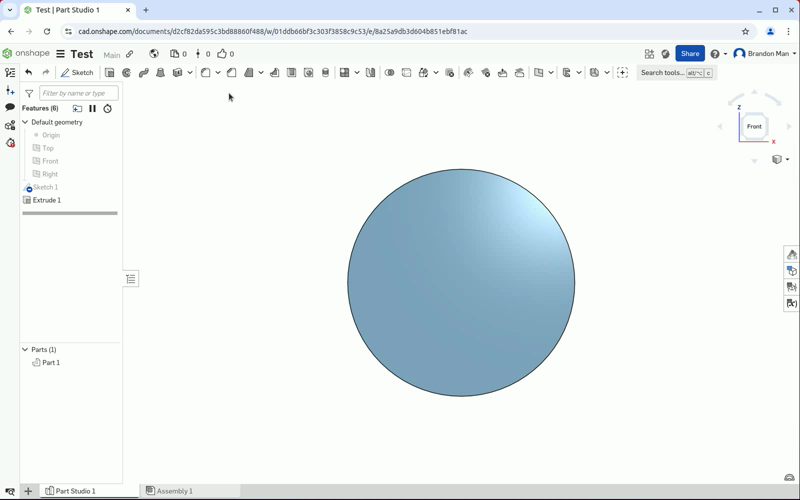
mouse_move(541, 75)
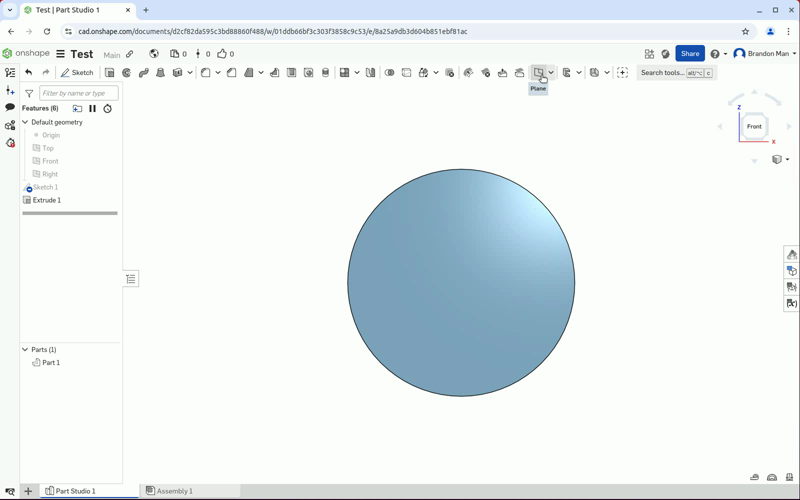
click(541, 75)
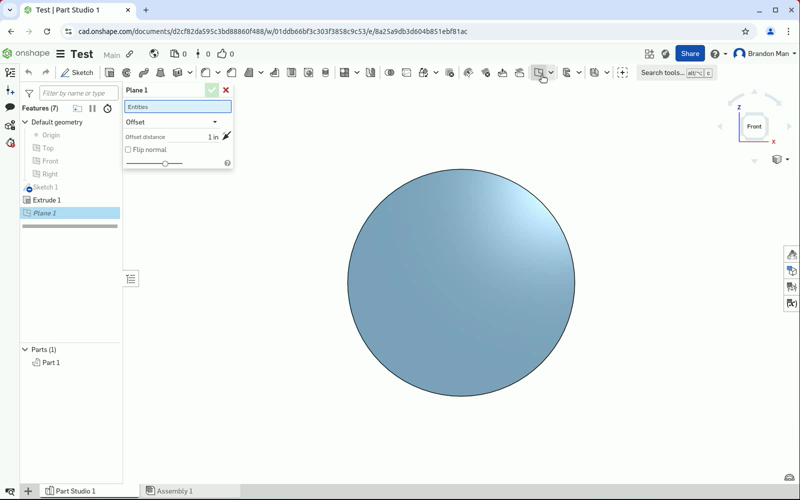
mouse_move(73, 163)
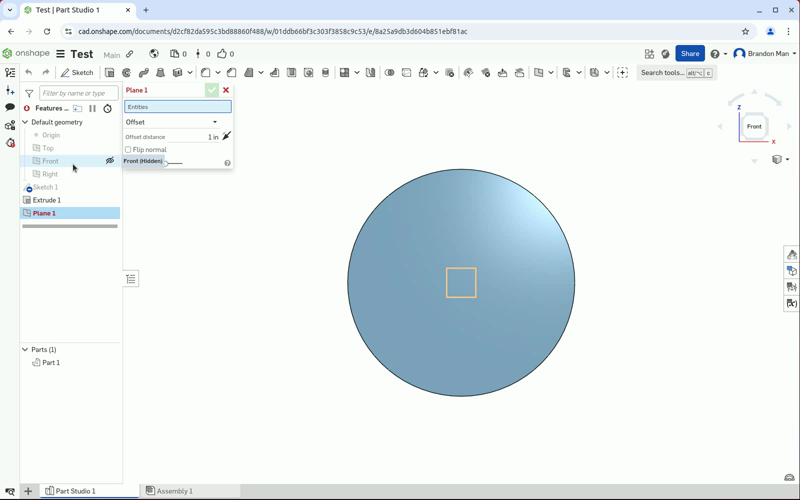
click(73, 163)
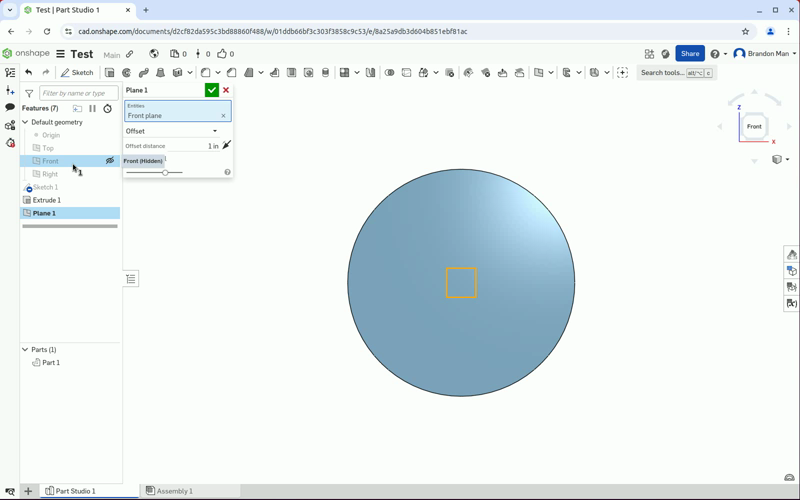
key(tab, 2)
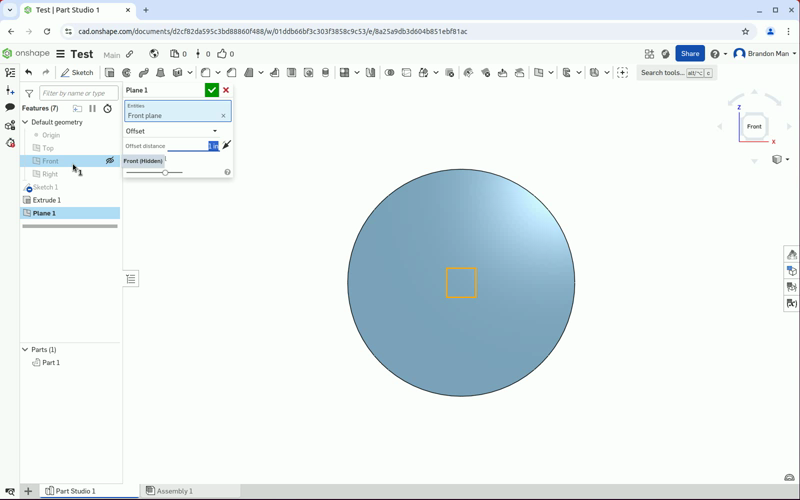
text(6.501)
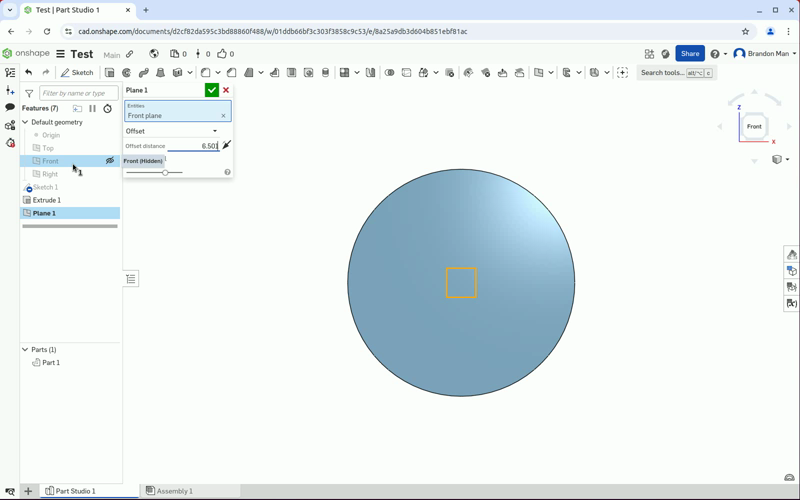
key(enter, 2)
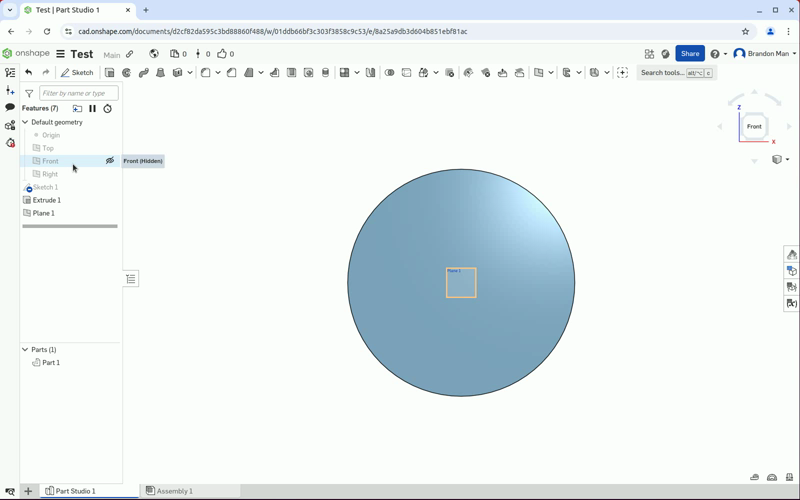
key(shift+s)
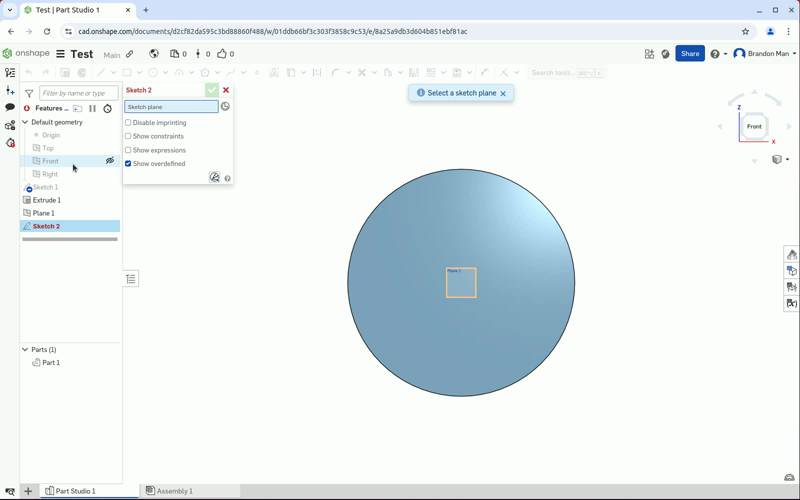
mouse_move(73, 215)
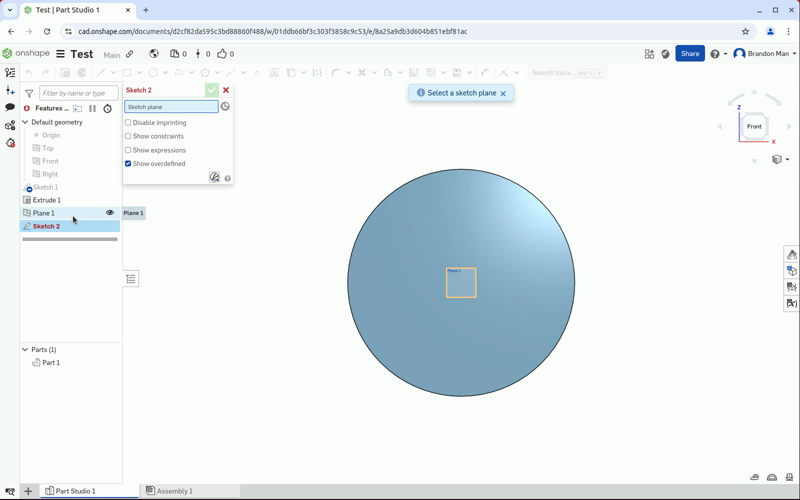
click(73, 215)
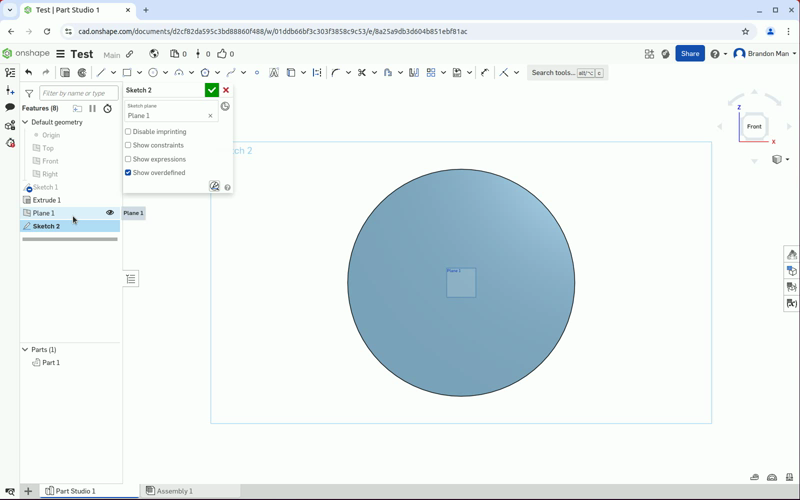
mouse_move(73, 352)
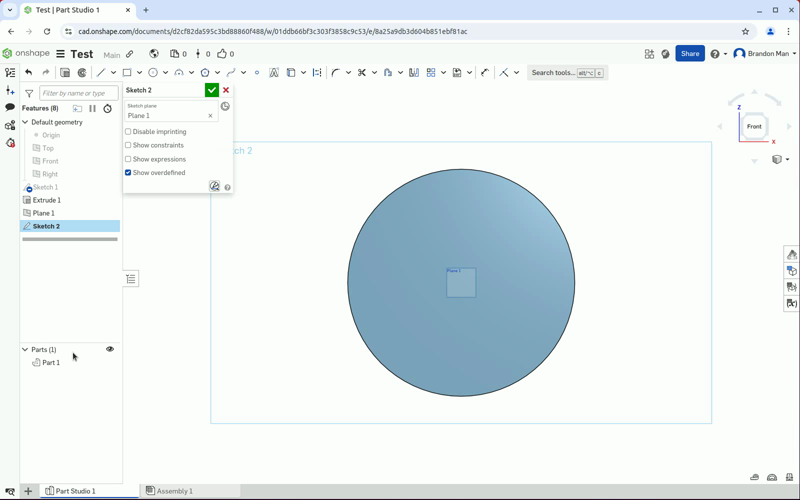
key(y)
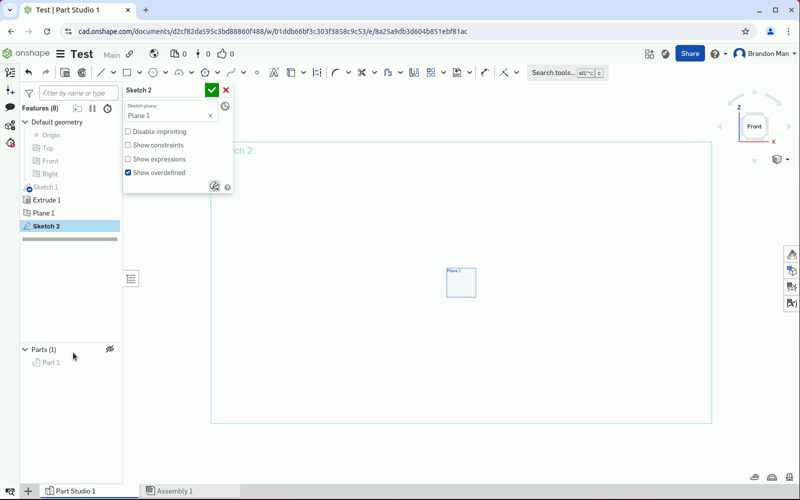
key(c)
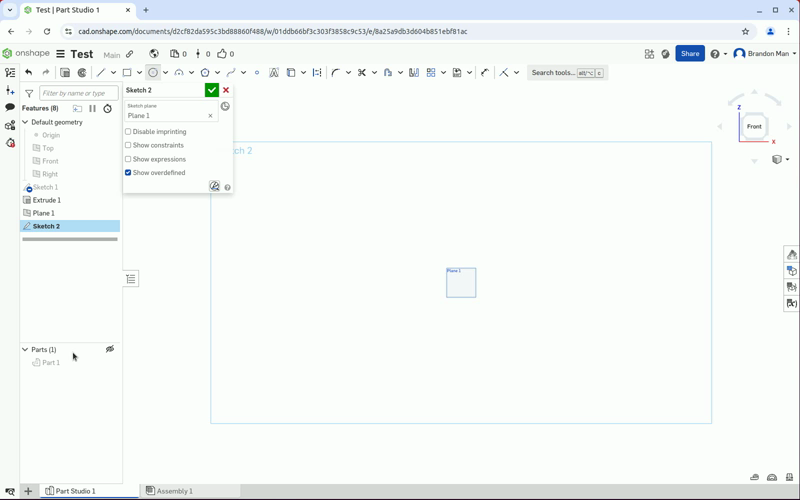
key_down(shift)
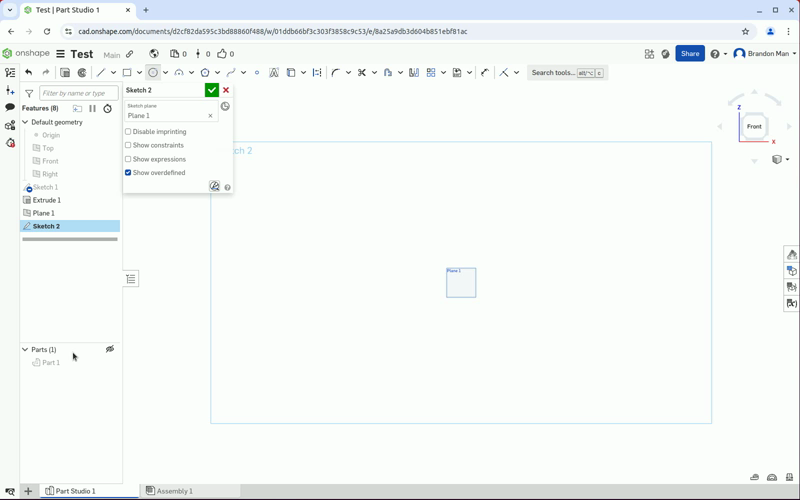
mouse_move(461, 282)
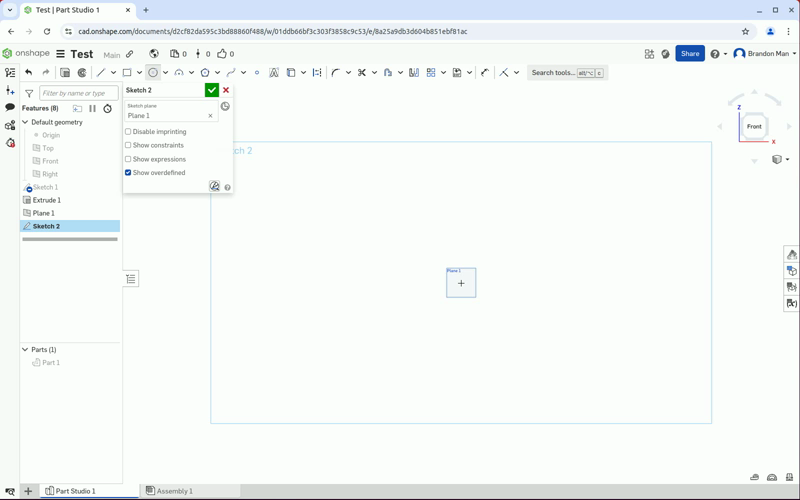
click(461, 282)
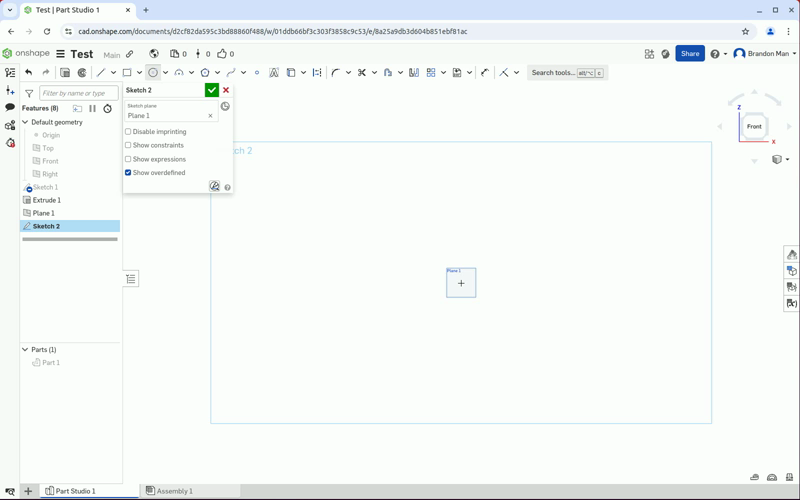
key_up(shift)
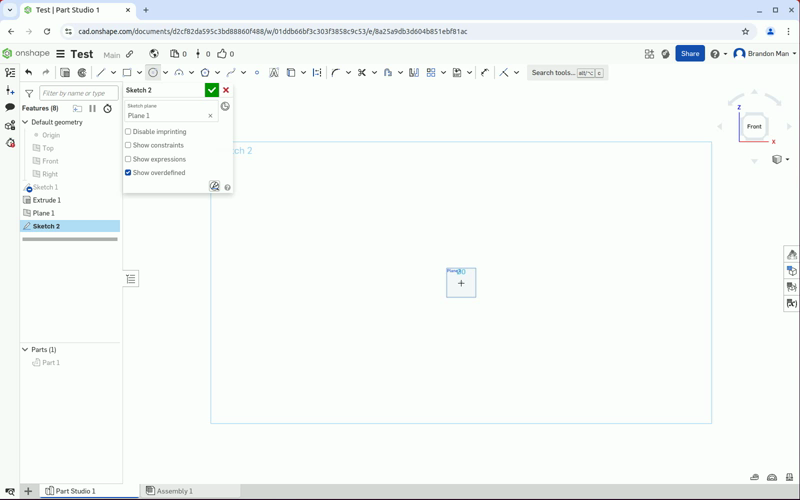
mouse_move(500, 282)
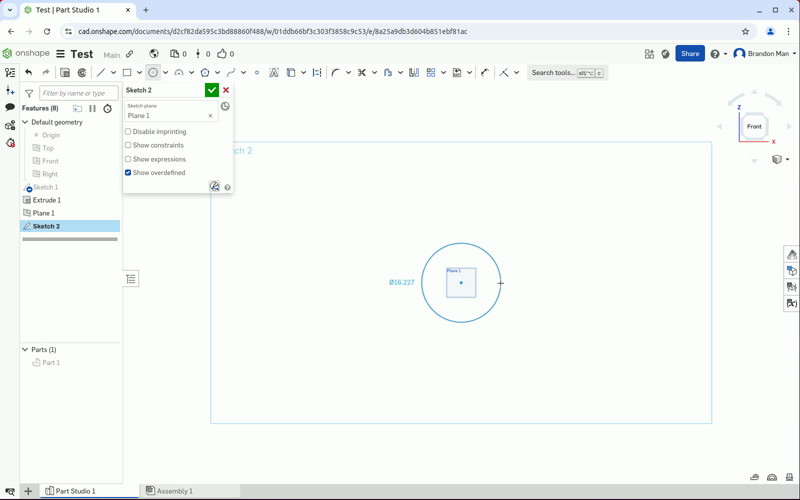
click(500, 282)
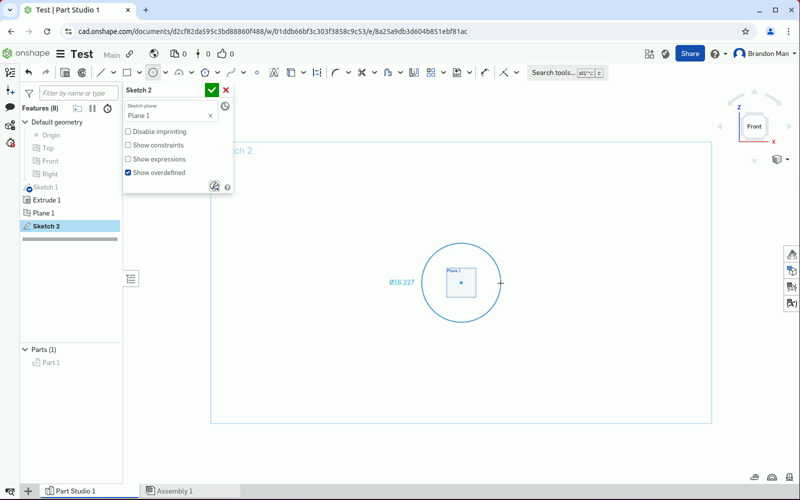
key(esc)
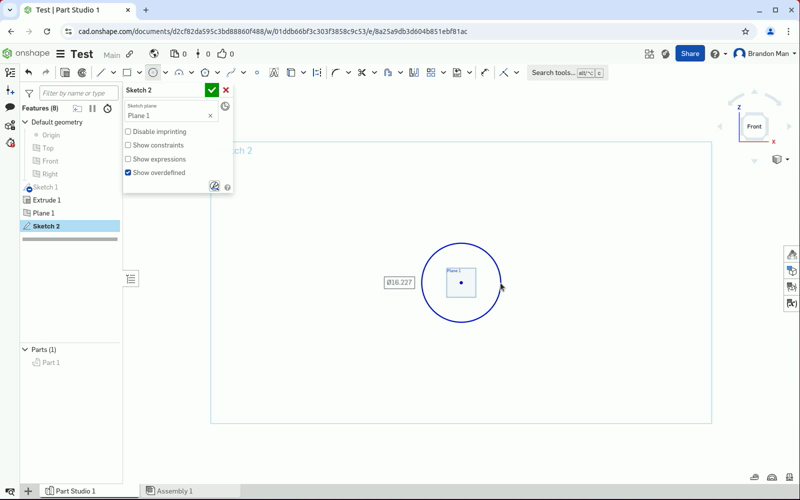
mouse_move(428, 275)
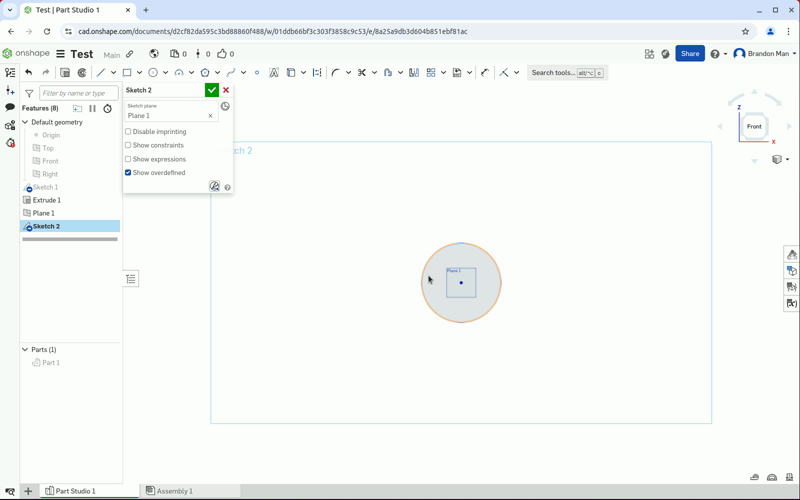
click(428, 275)
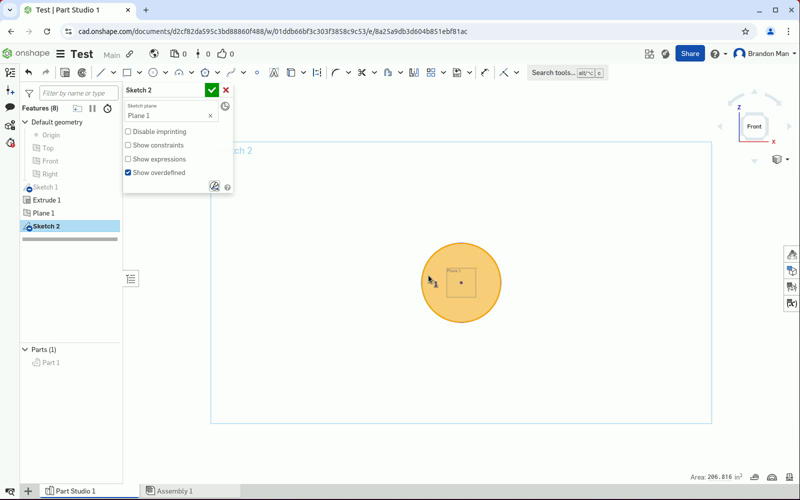
mouse_move(73, 352)
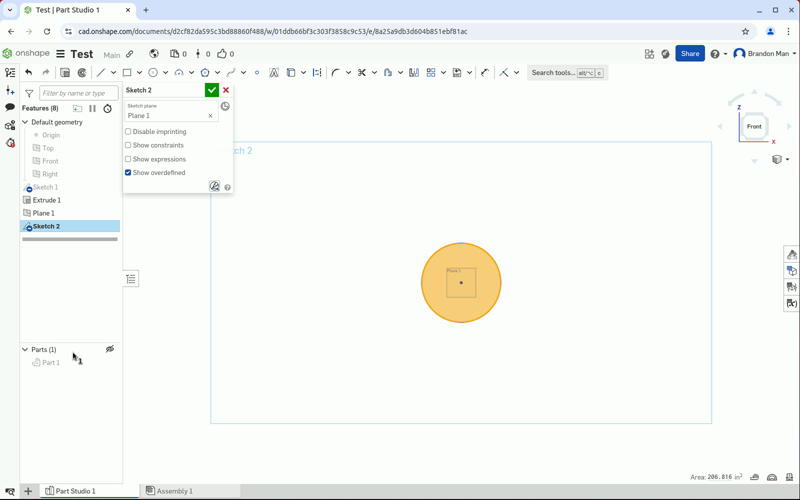
key(shift+y)
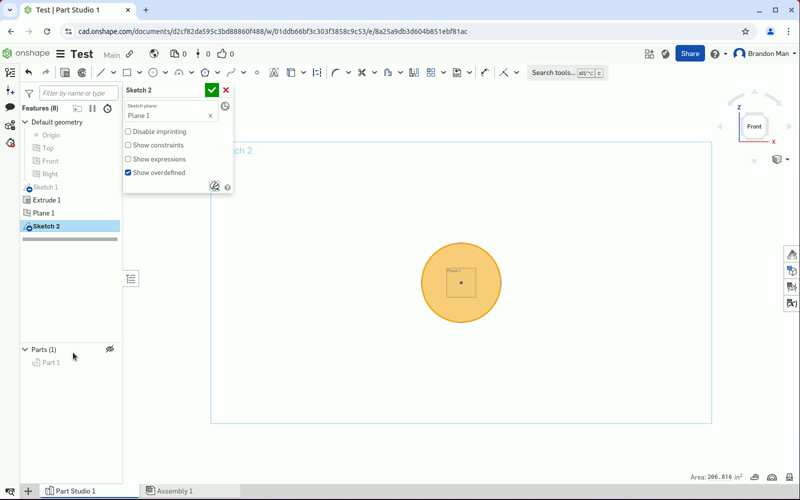
key(shift+e)
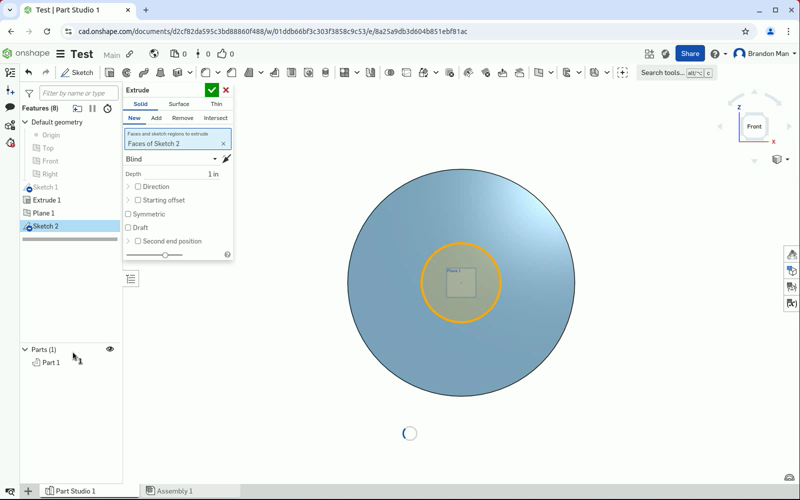
mouse_move(143, 106)
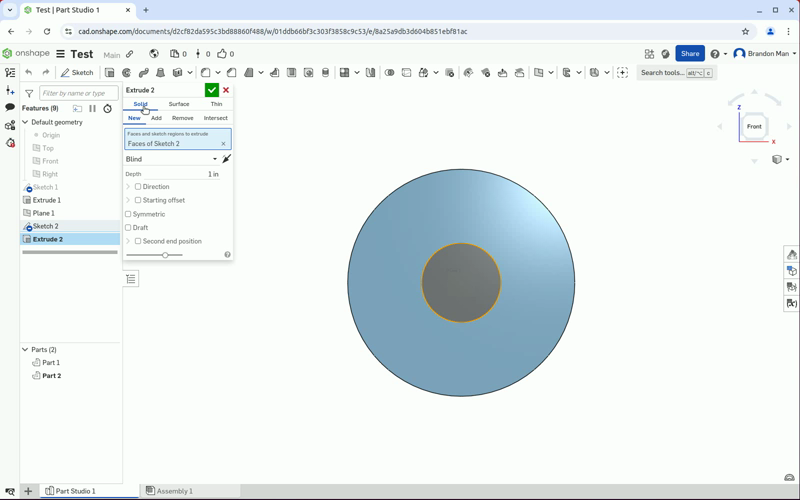
click(143, 106)
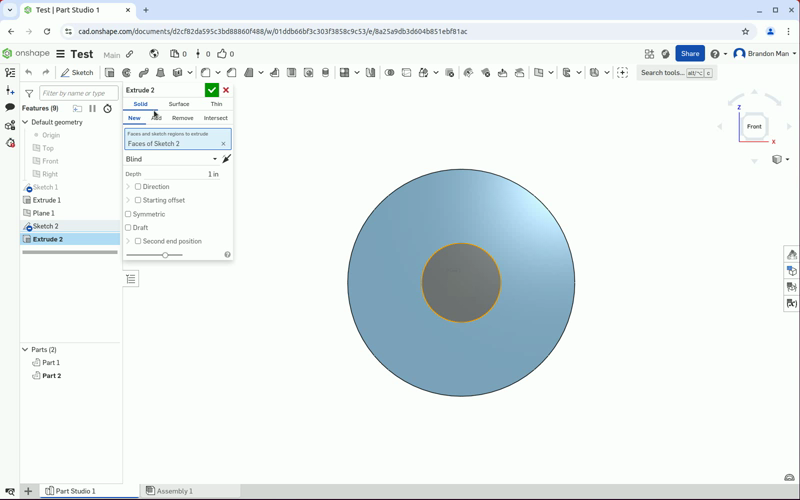
mouse_move(186, 120)
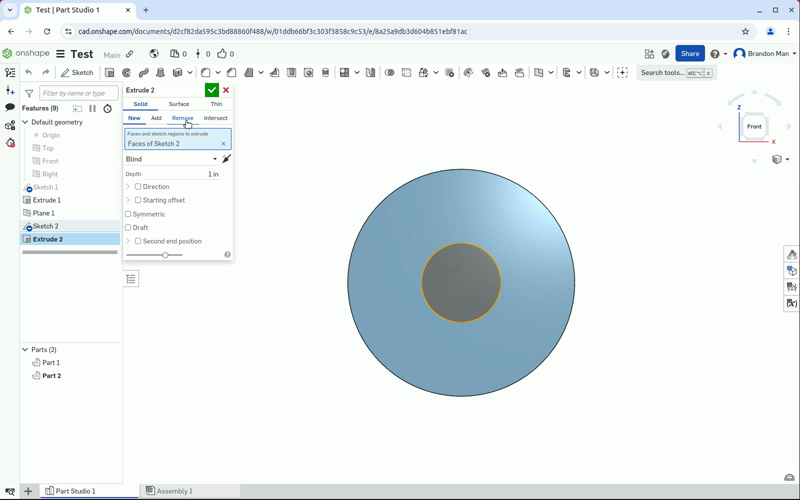
click(186, 120)
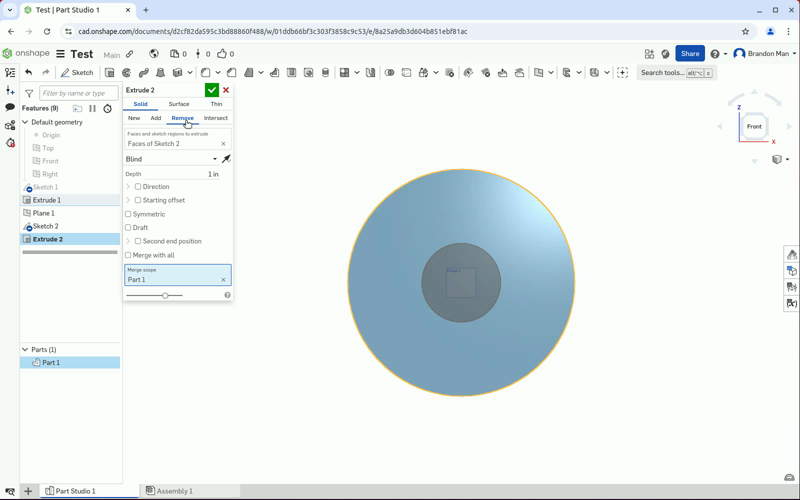
key(tab, 4)
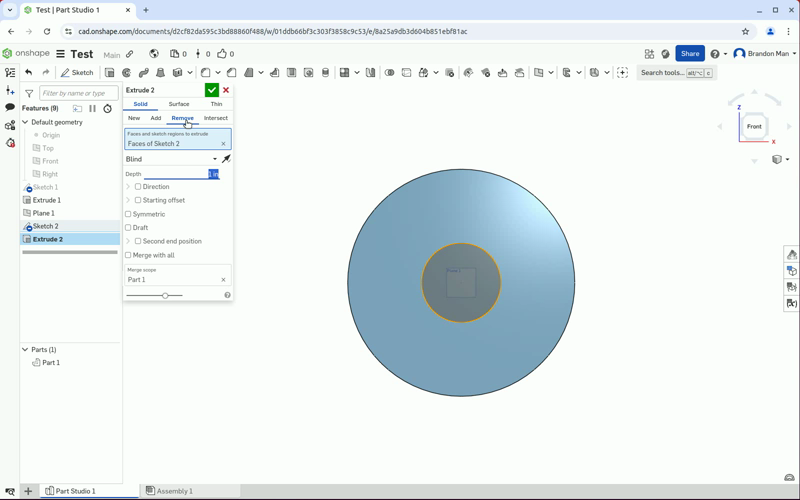
text(6.499)
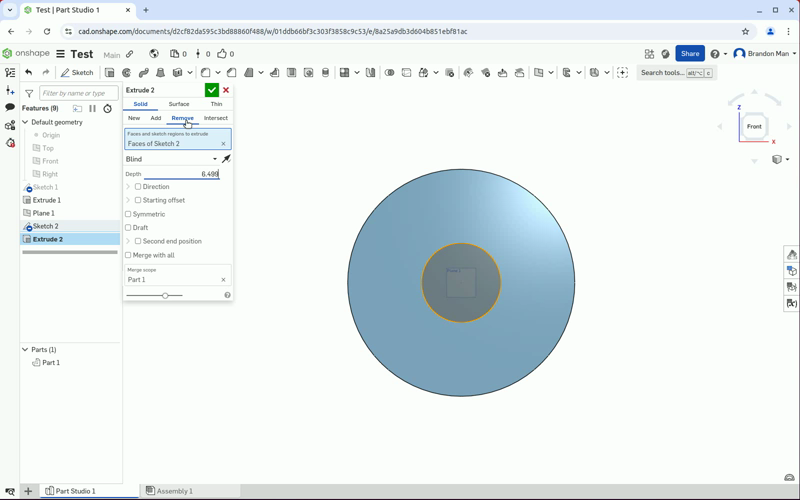
key(tab, 6)
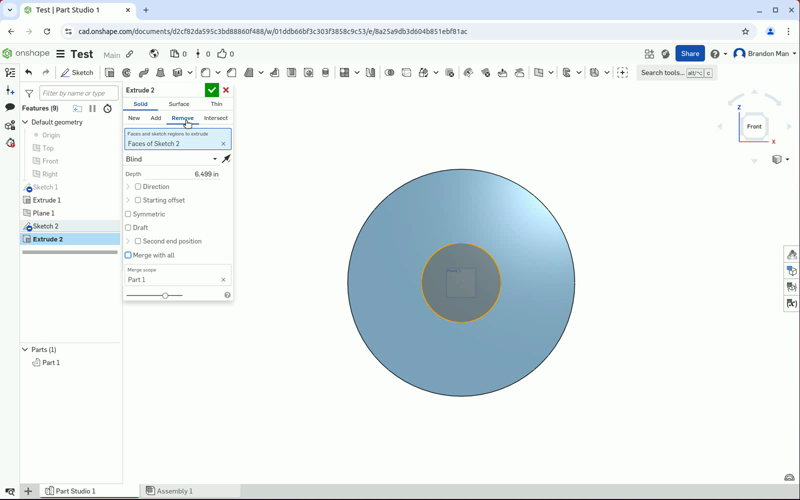
key(space)
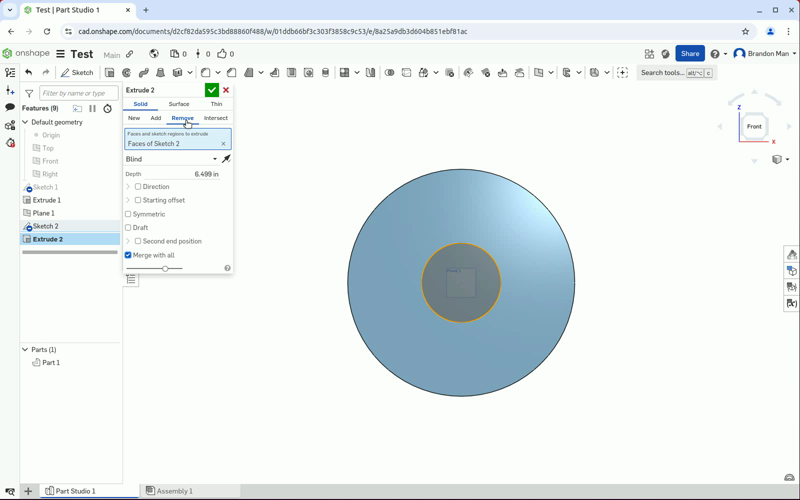
key(enter)
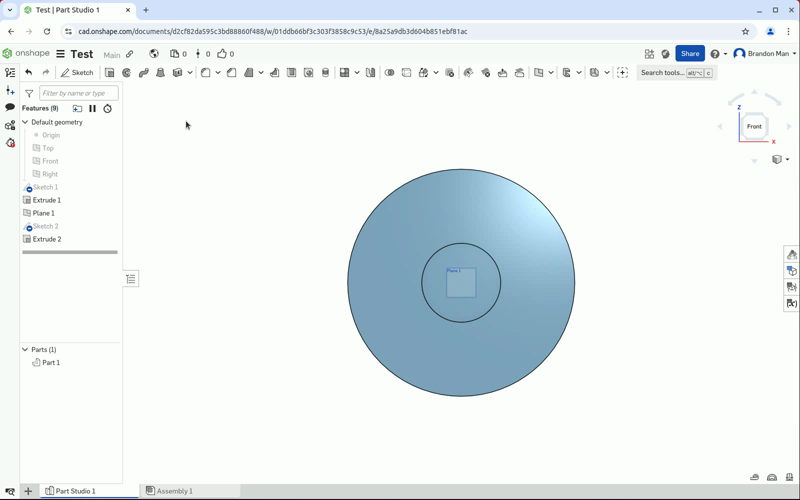
key(shift+h)
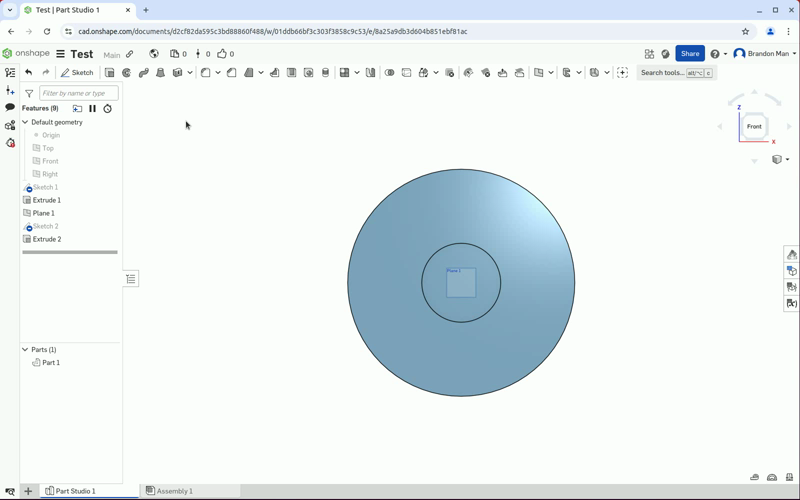
key(shift+h)
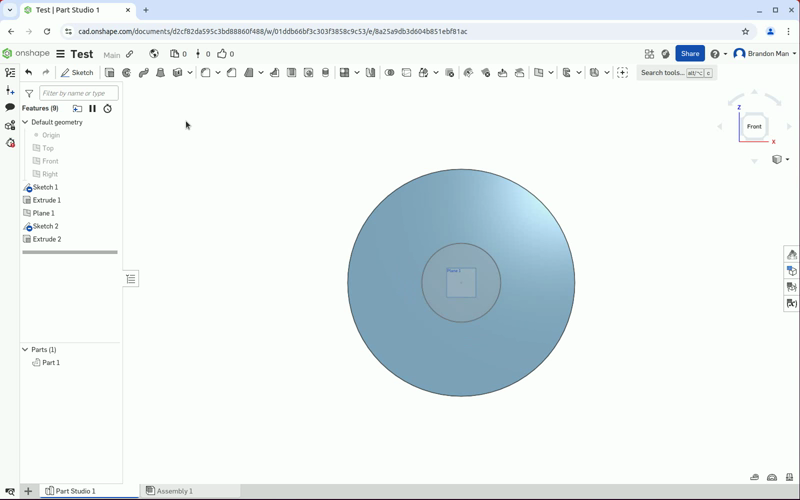
key(shift+7)
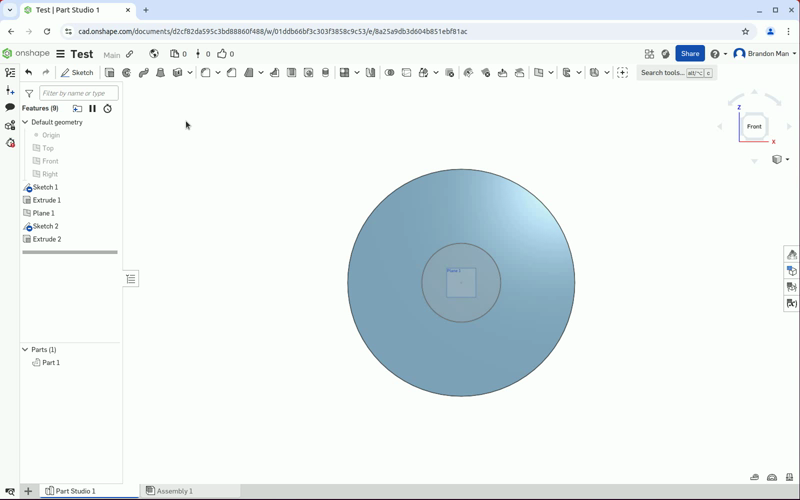
key(left, 2)
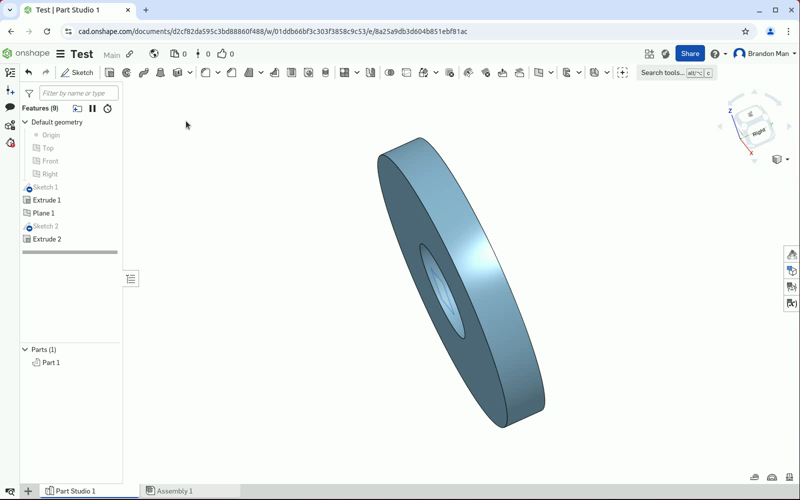
key(down, 2)
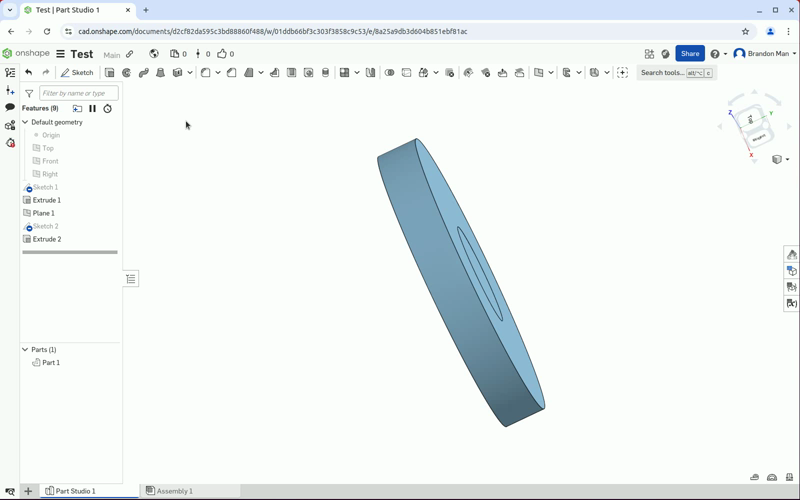
key(up, 2)
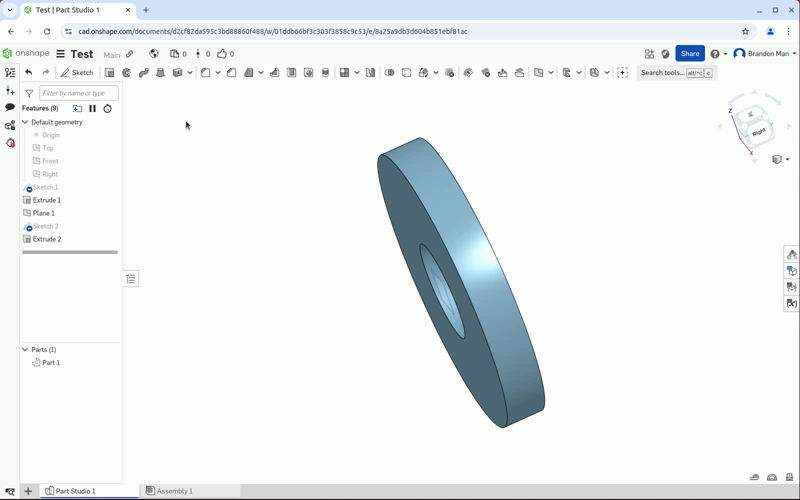
key(right, 2)
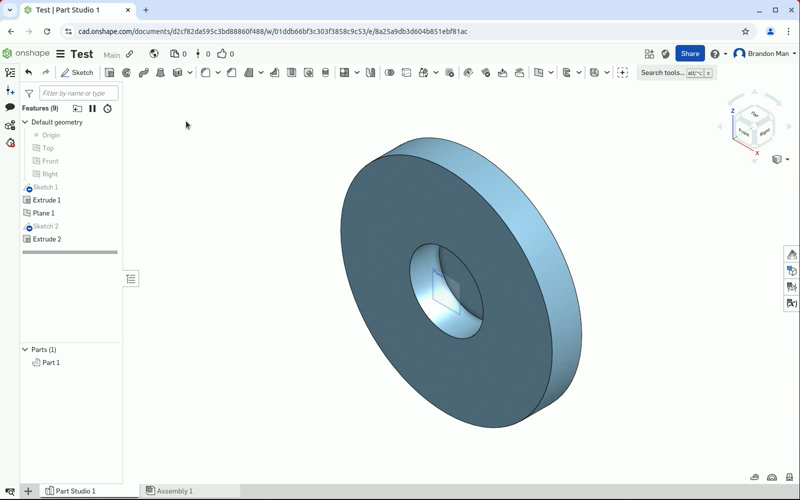
mouse_move(73, 189)
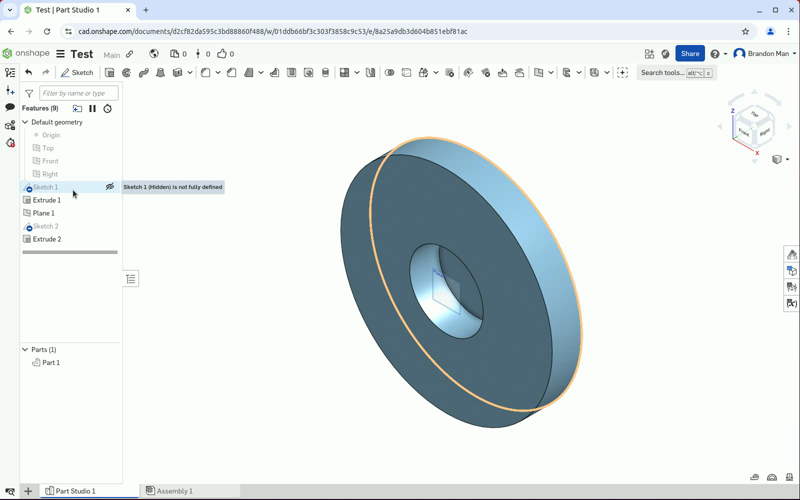
click(73, 189)